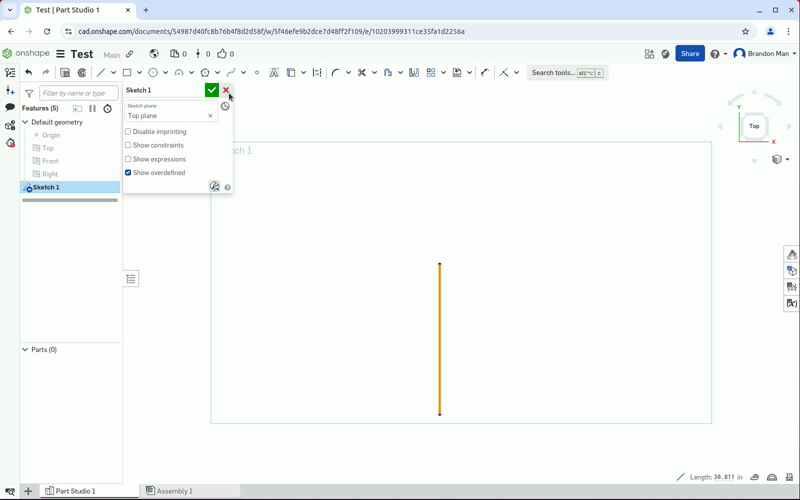
key(shift+h)
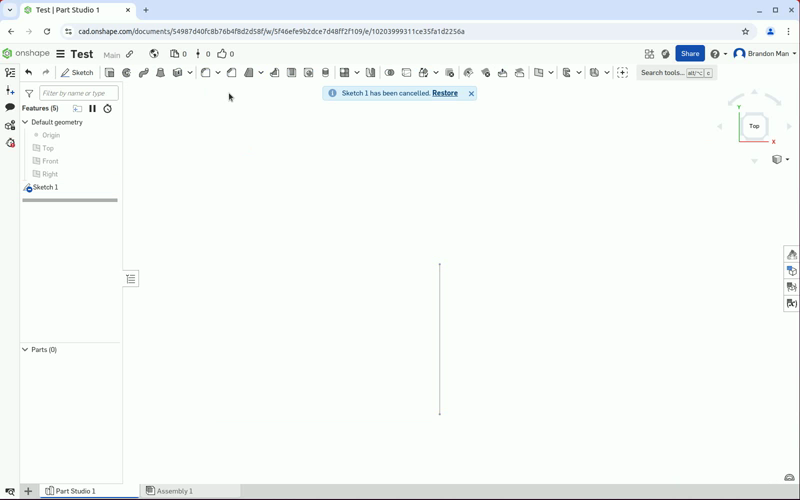
key(shift+s)
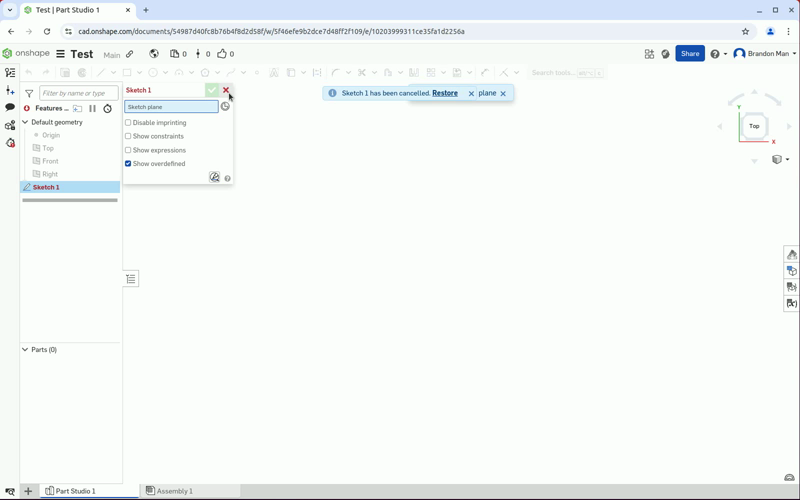
mouse_move(73, 150)
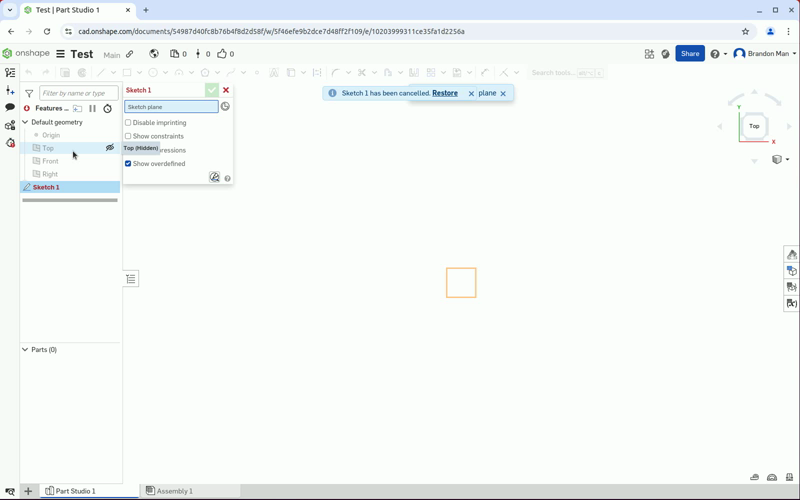
click(73, 150)
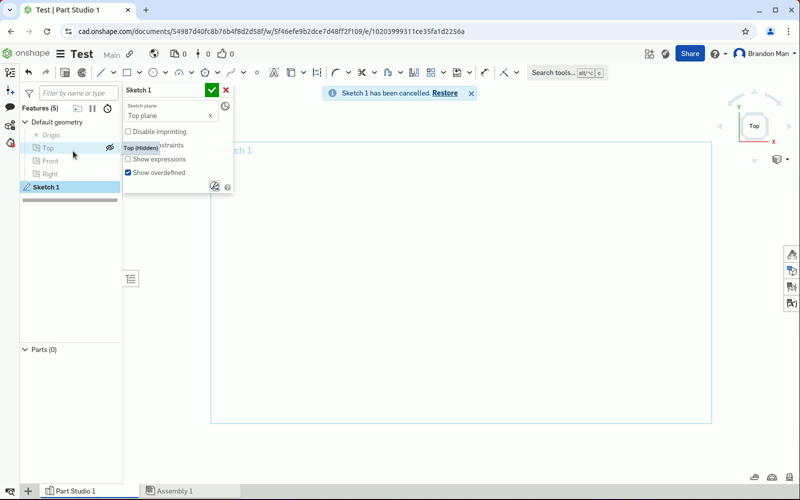
mouse_move(73, 352)
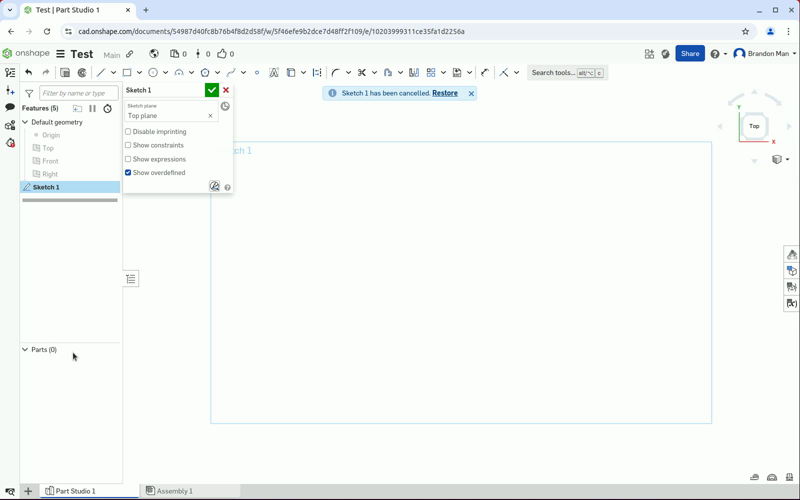
key(y)
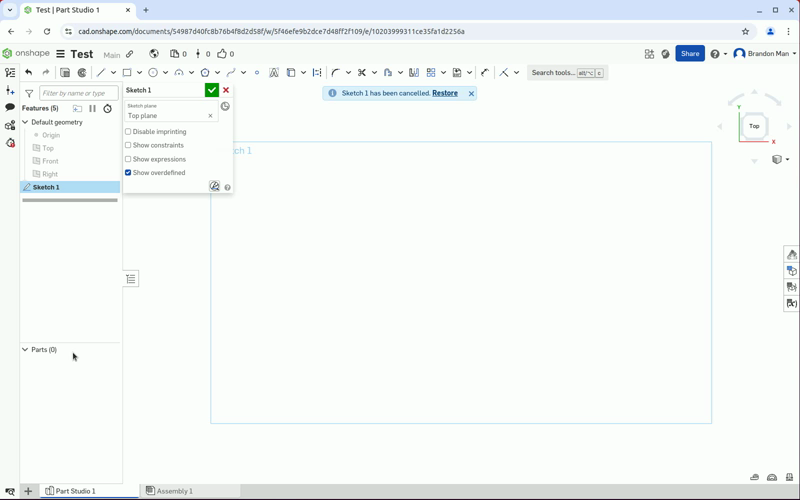
key(c)
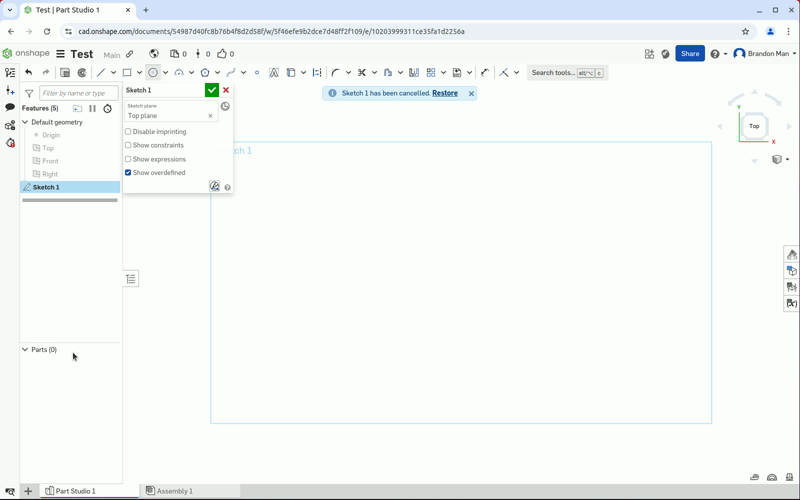
key_down(shift)
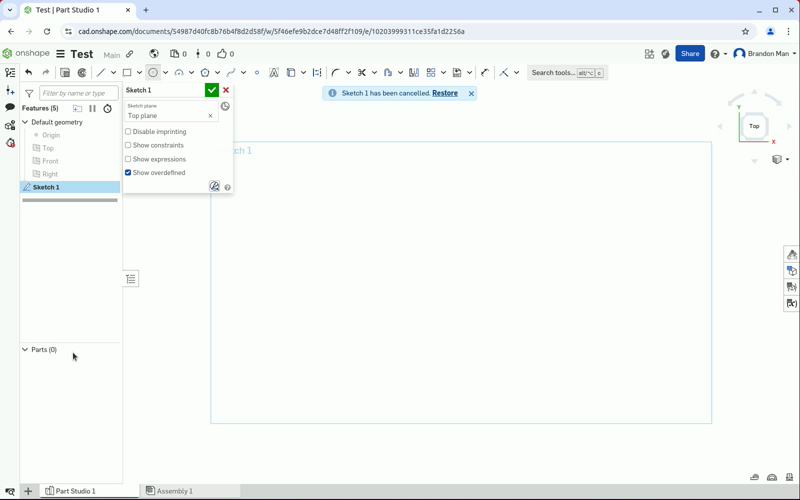
mouse_move(461, 282)
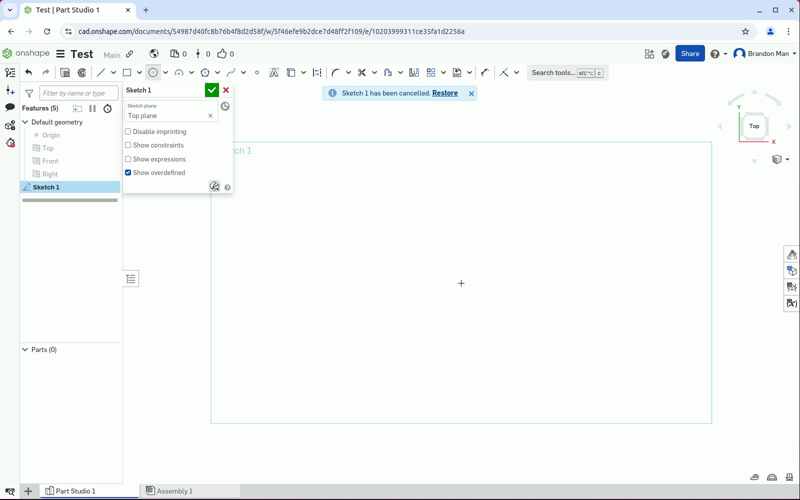
click(461, 282)
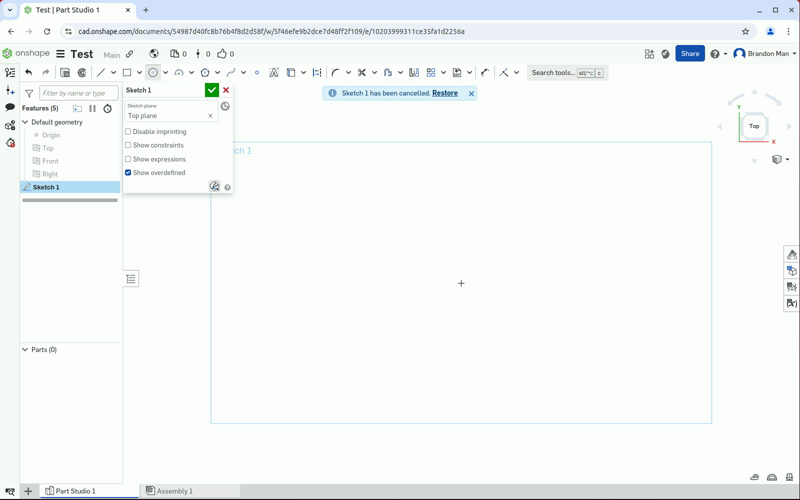
key_up(shift)
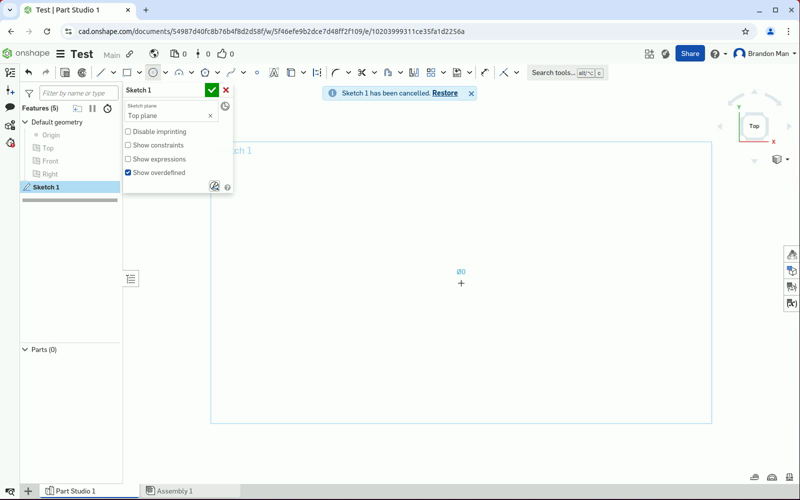
mouse_move(574, 282)
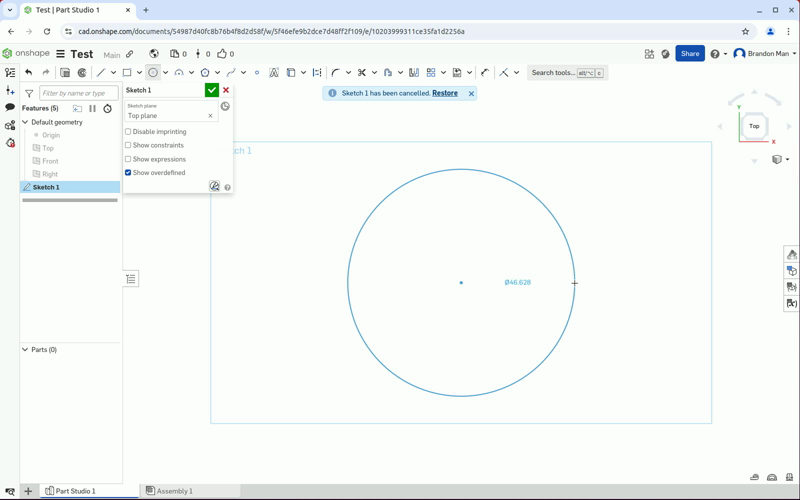
click(574, 282)
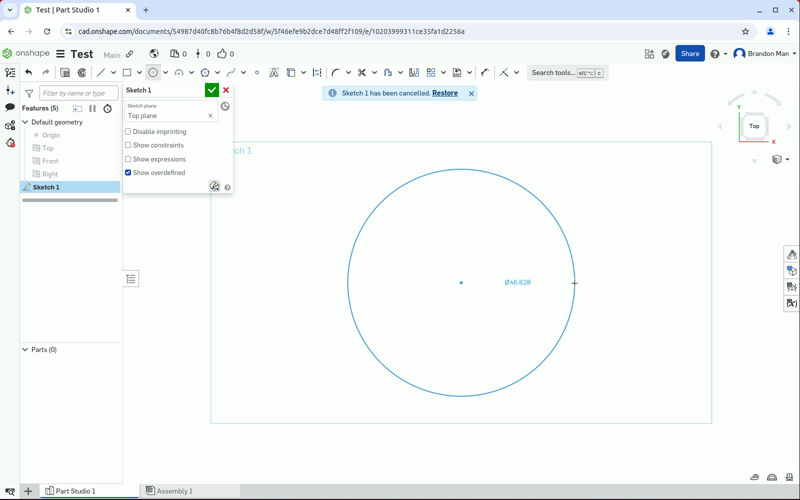
key(esc)
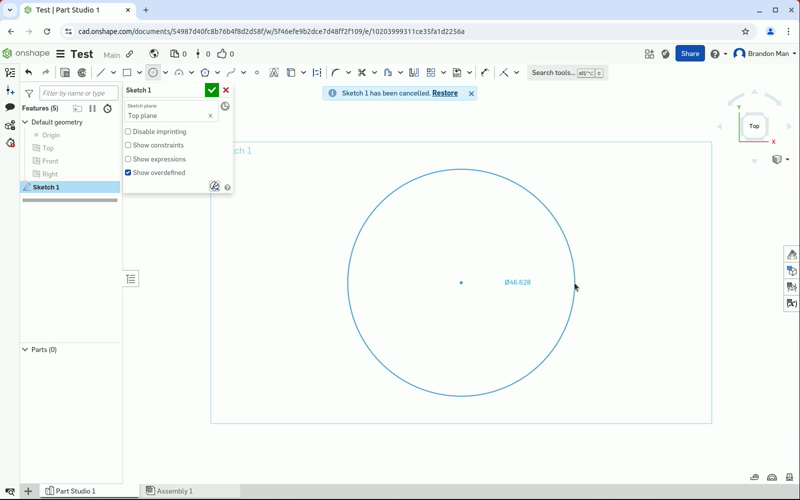
mouse_move(423, 351)
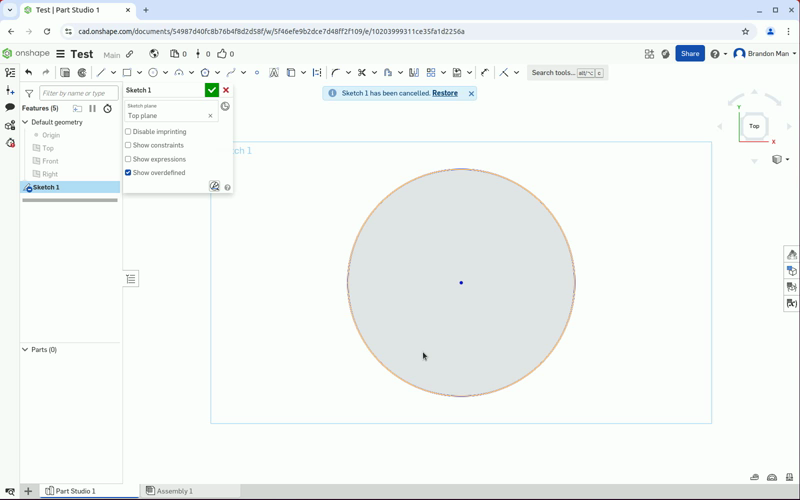
click(423, 351)
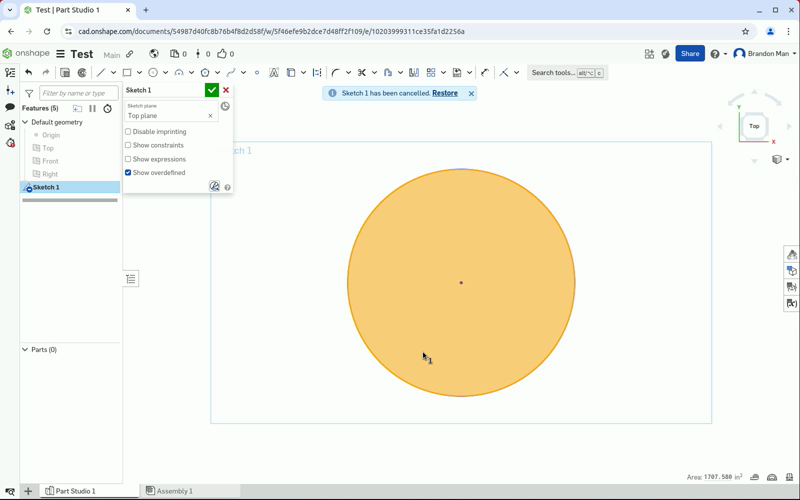
mouse_move(73, 352)
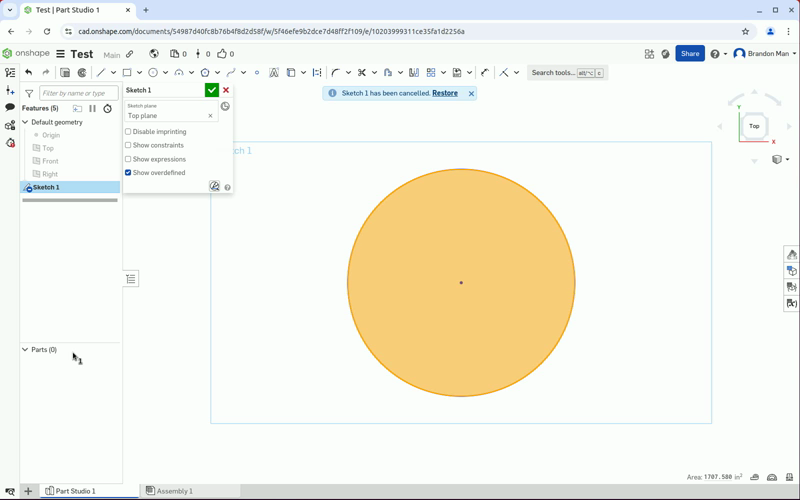
key(shift+y)
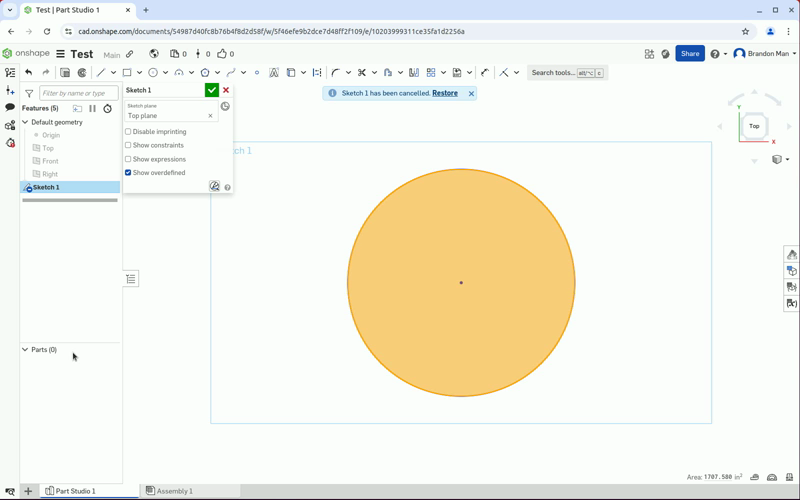
key(shift+e)
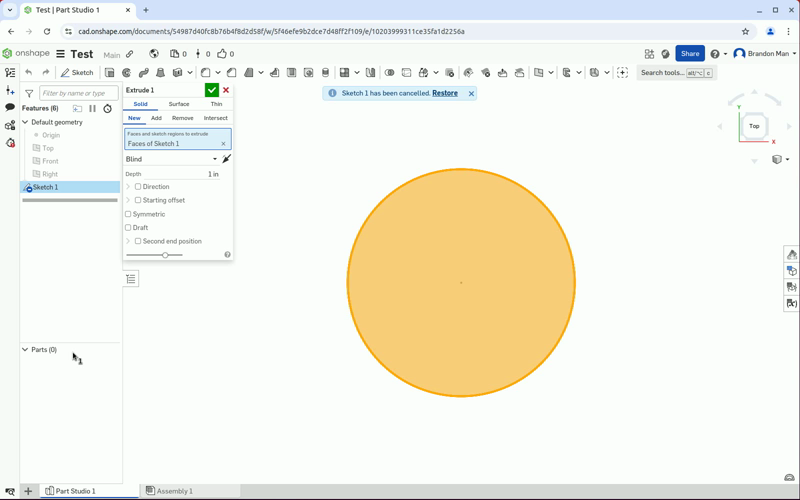
mouse_move(143, 106)
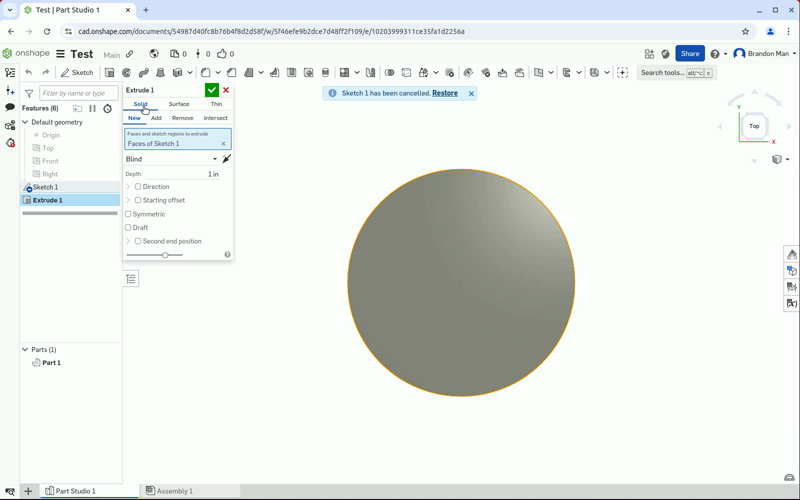
click(143, 106)
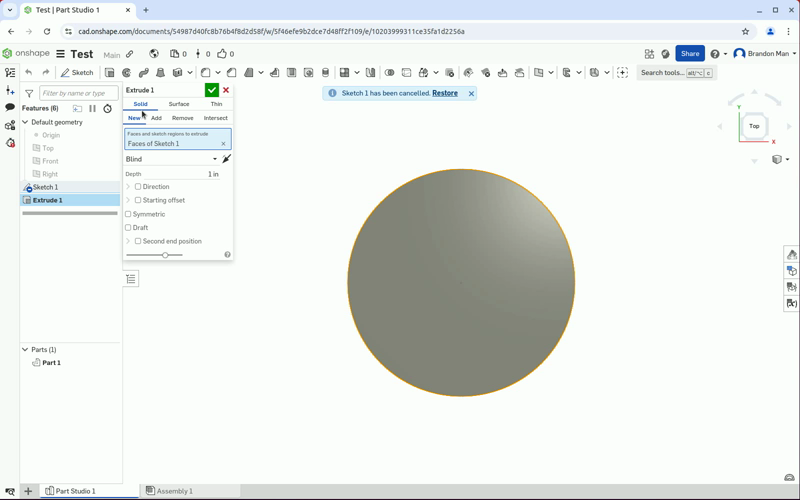
mouse_move(137, 120)
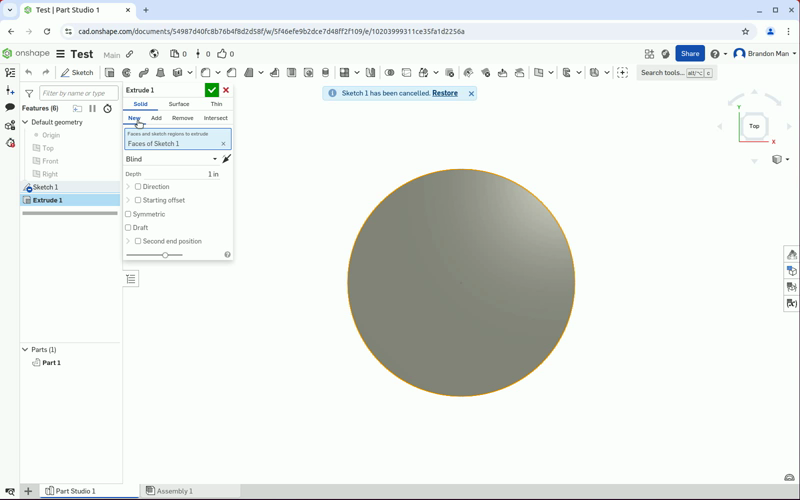
click(137, 120)
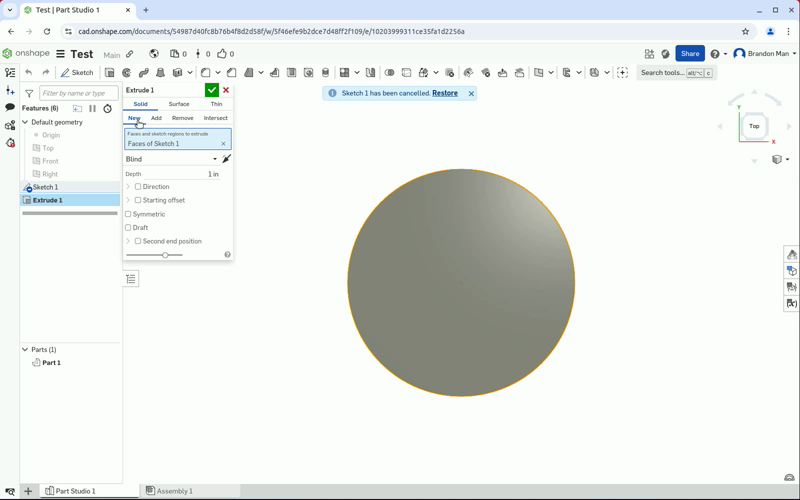
key(tab, 4)
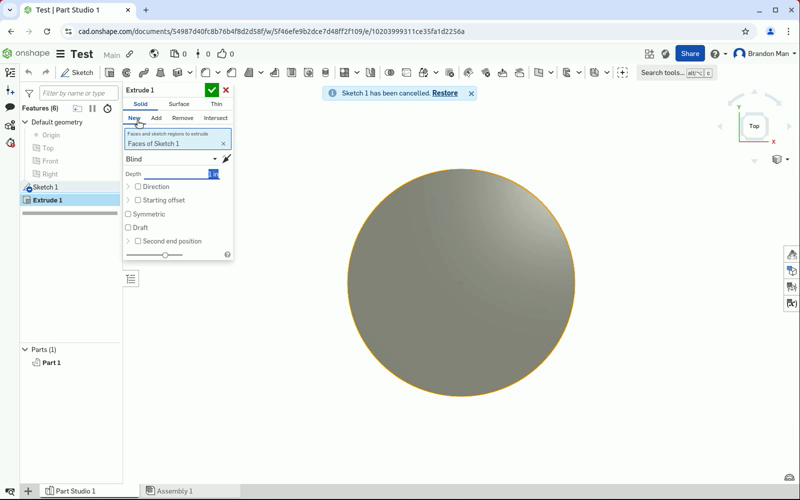
text(23.108)
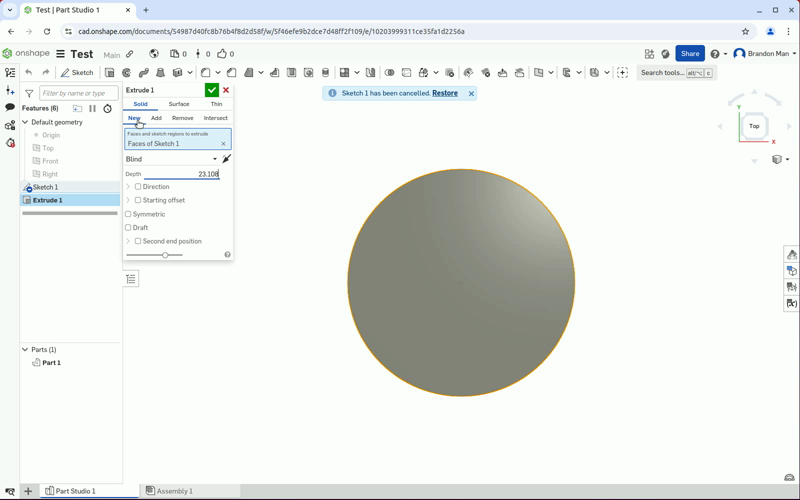
key(enter)
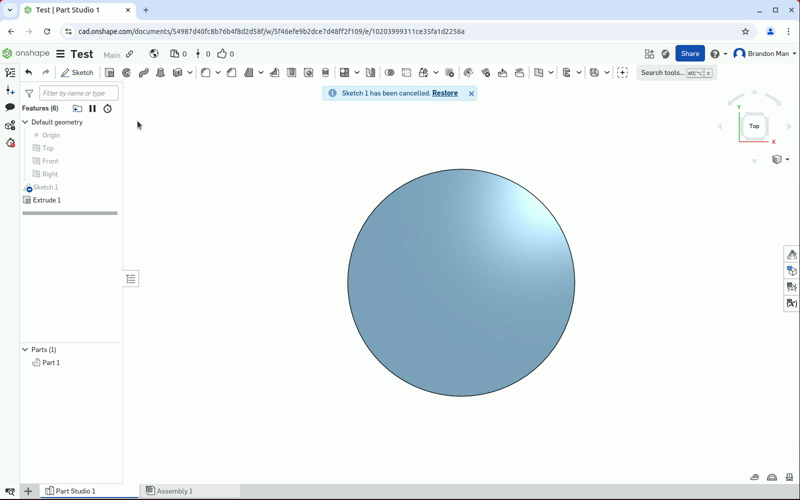
key(shift+h)
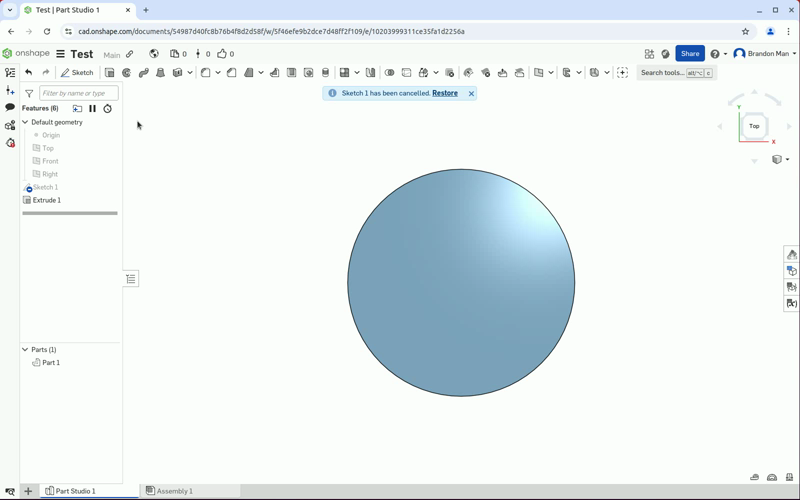
key(shift+h)
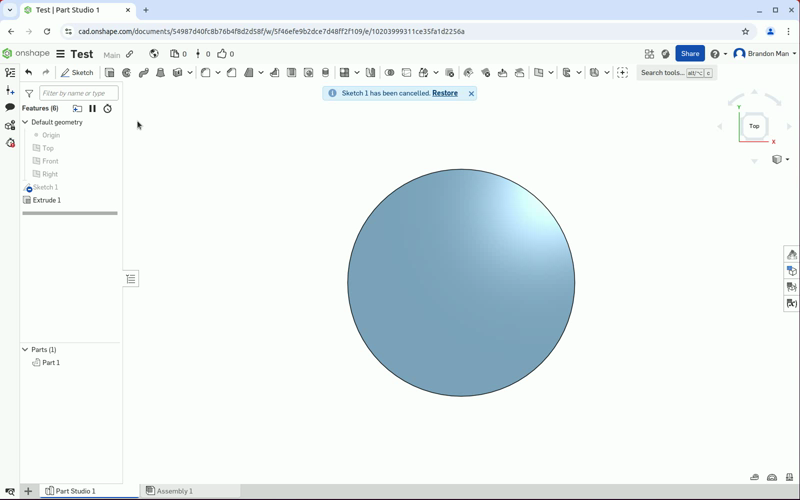
mouse_move(73, 189)
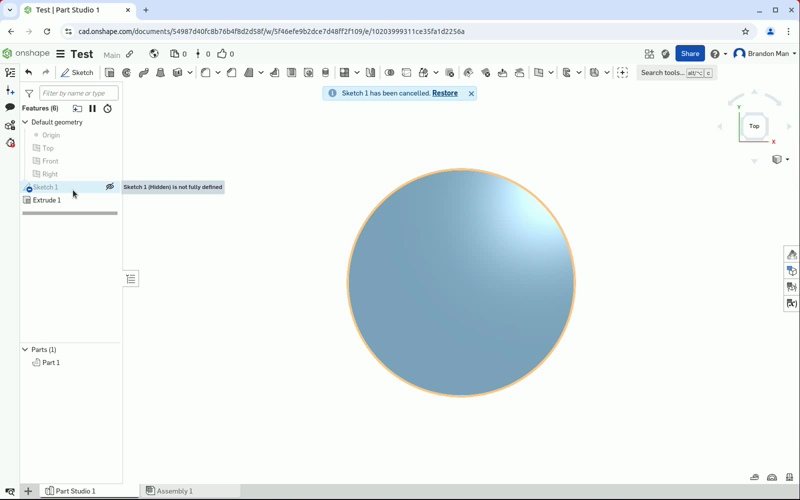
click(73, 189)
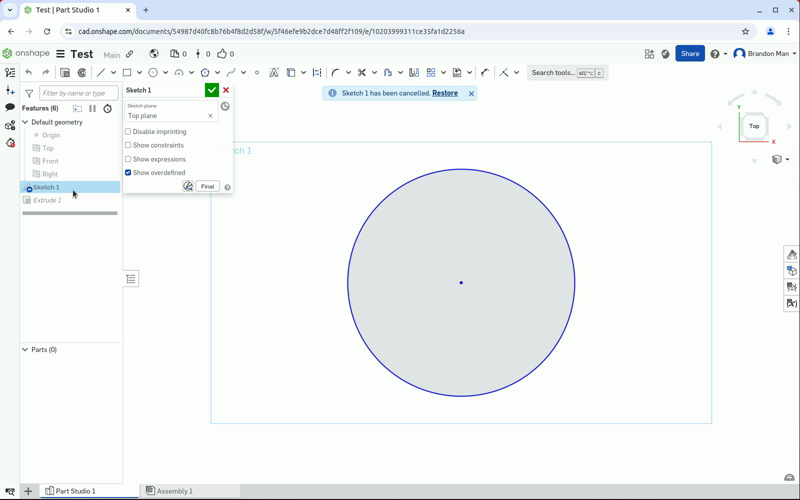
mouse_move(229, 92)
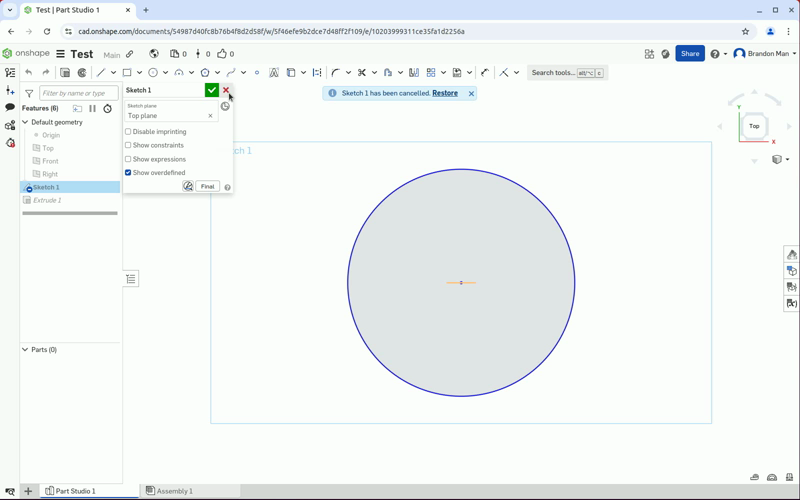
click(229, 92)
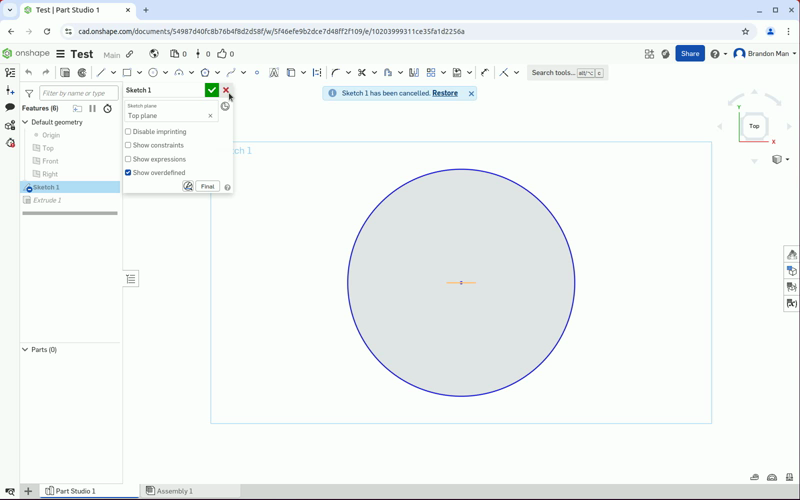
key(shift+s)
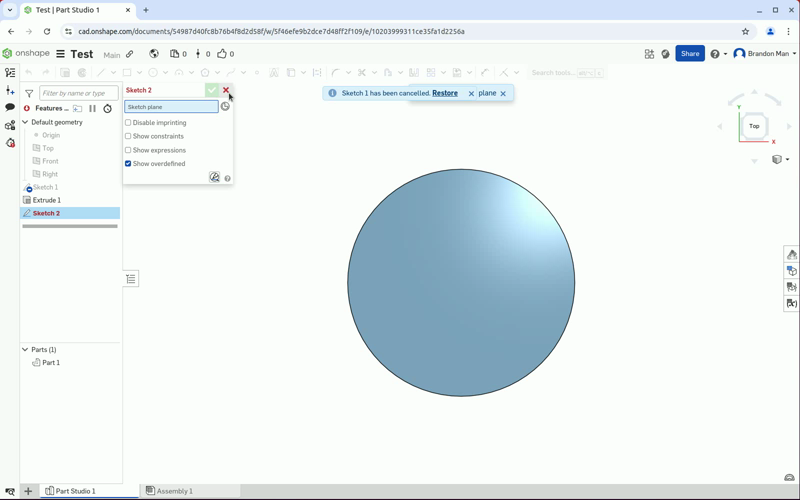
mouse_move(73, 150)
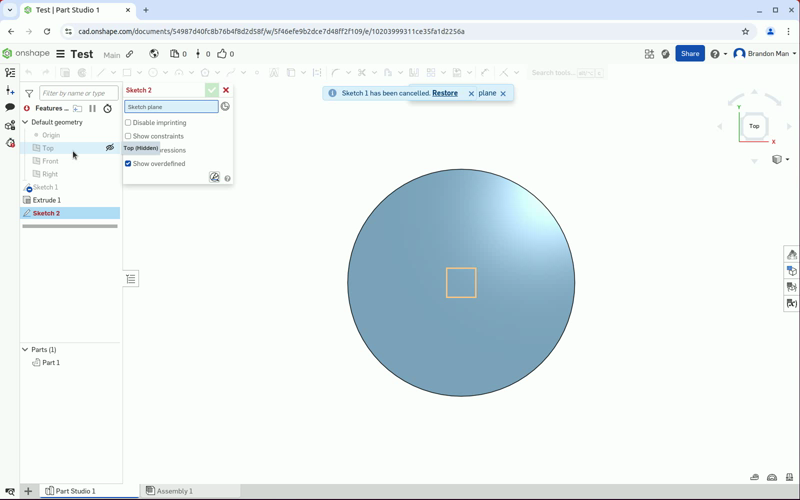
click(73, 150)
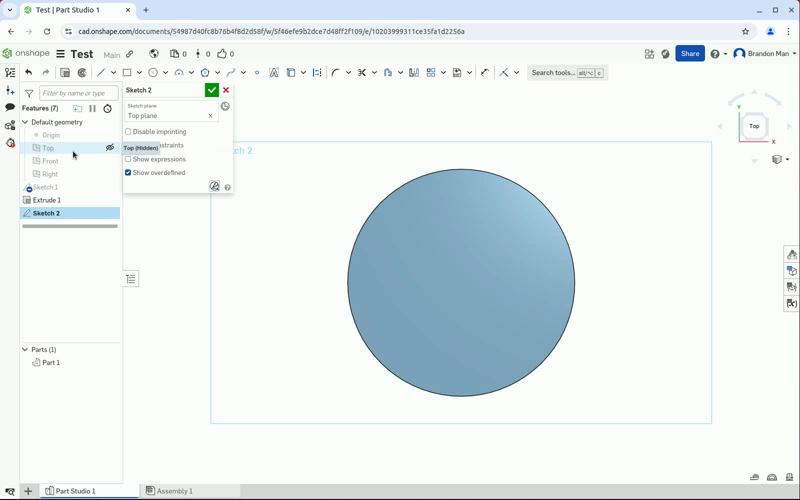
mouse_move(73, 352)
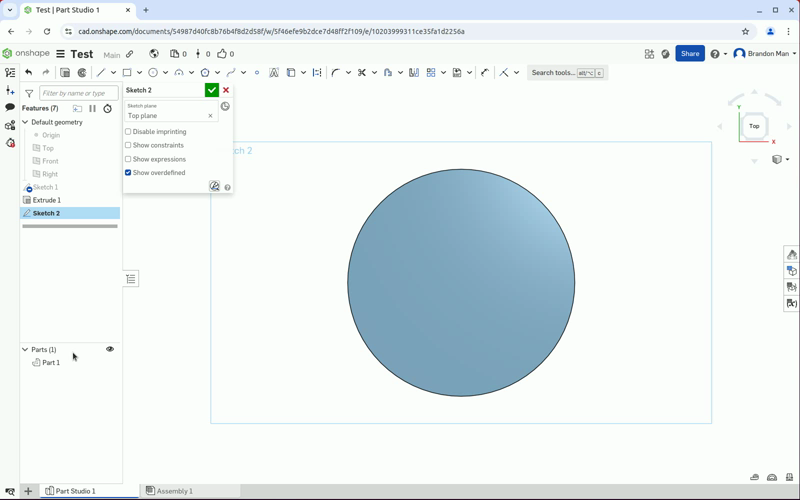
key(y)
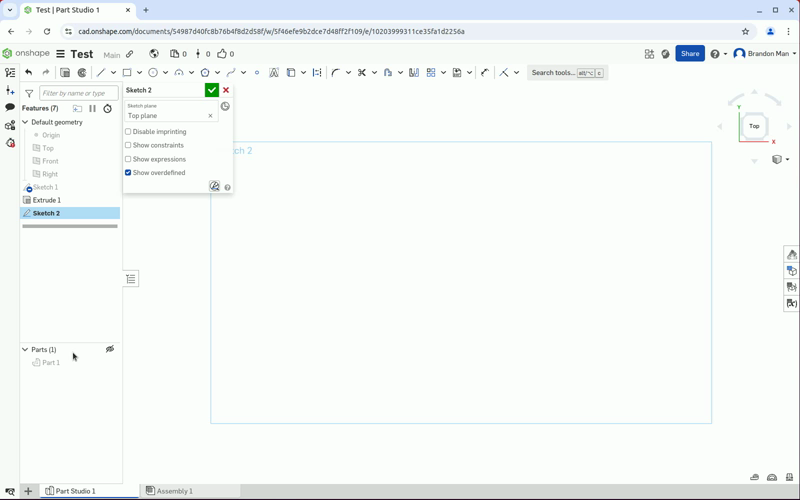
key(c)
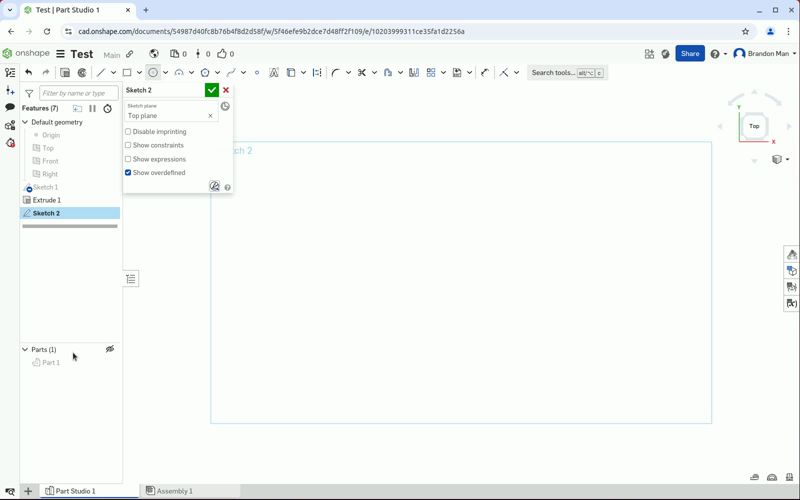
key_down(shift)
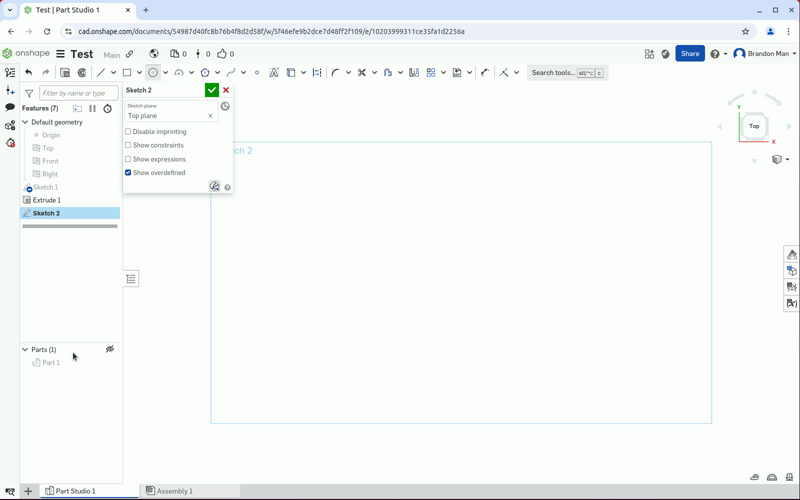
mouse_move(460, 282)
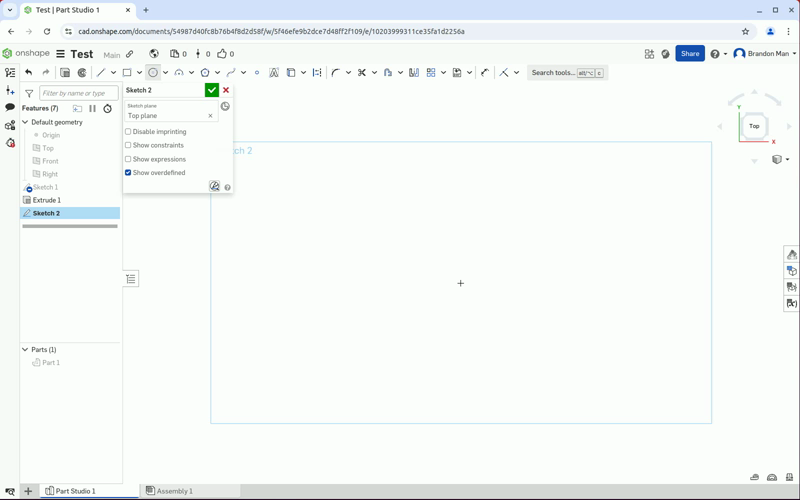
click(460, 282)
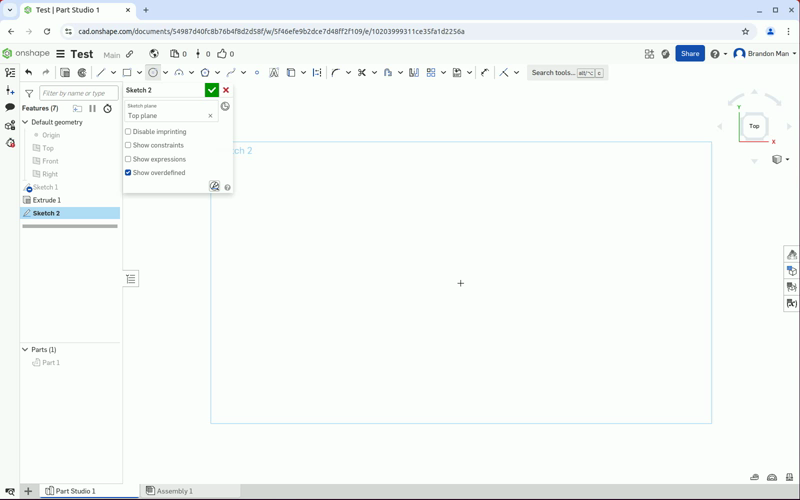
key_up(shift)
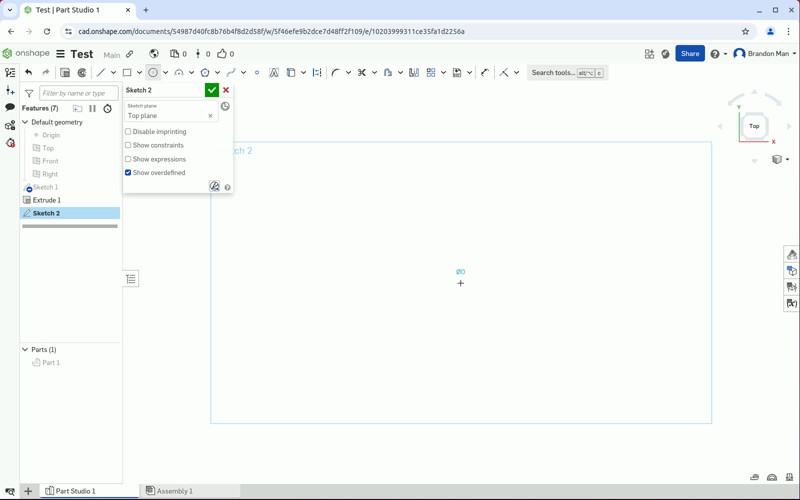
mouse_move(541, 282)
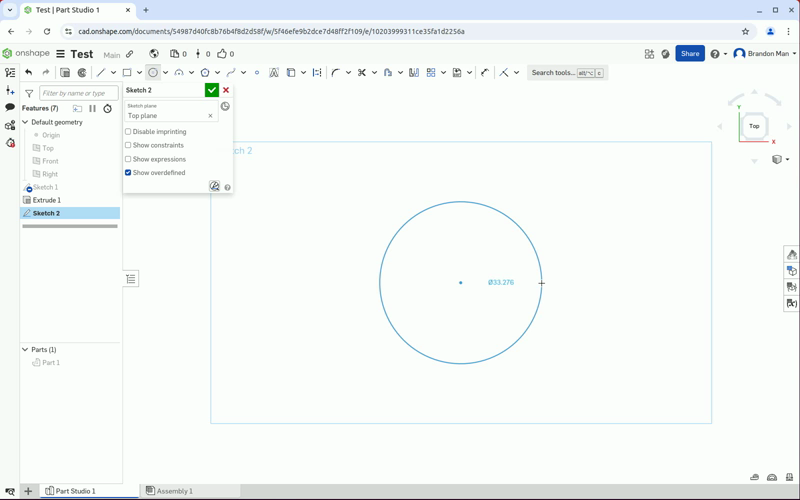
click(541, 282)
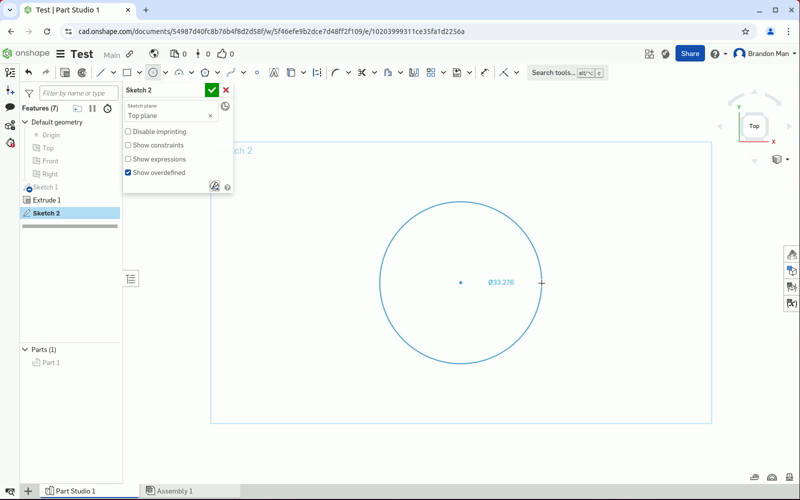
key(esc)
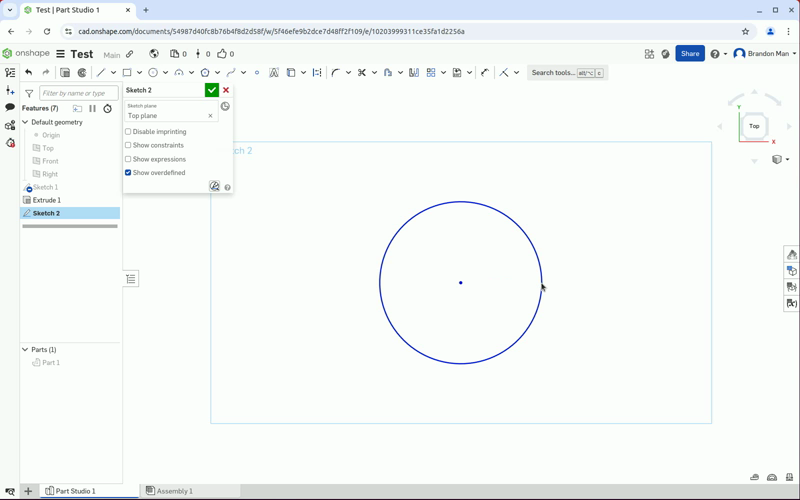
mouse_move(515, 266)
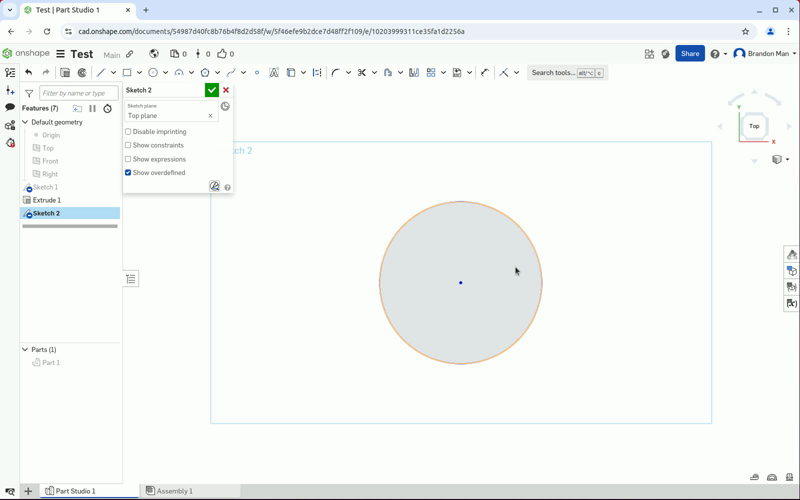
click(515, 266)
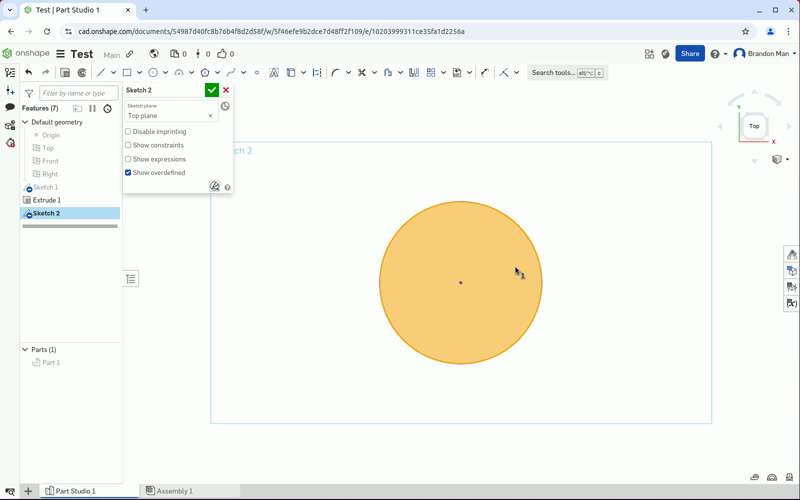
mouse_move(73, 352)
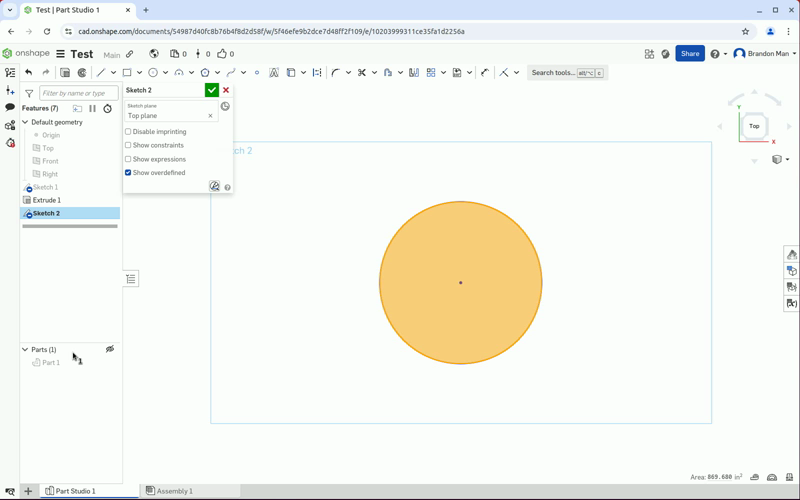
key(shift+y)
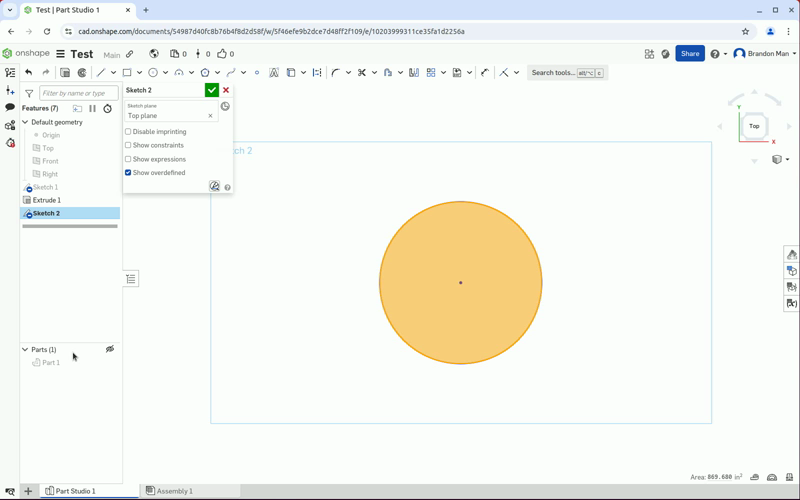
key(shift+e)
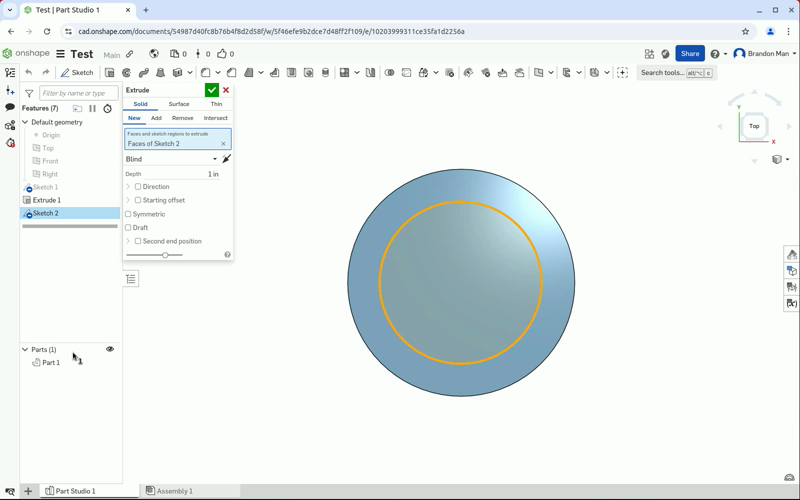
mouse_move(143, 106)
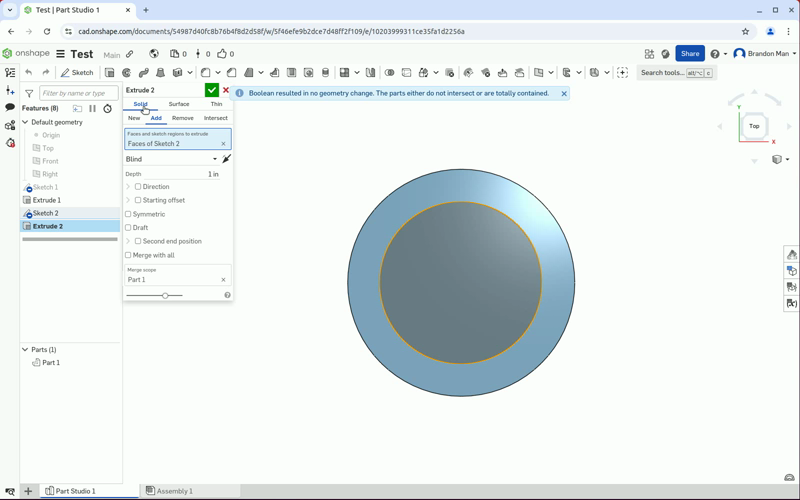
click(143, 106)
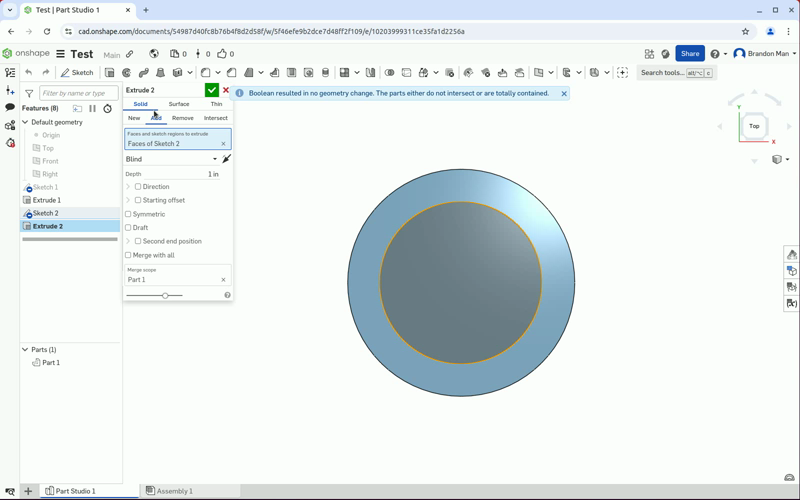
mouse_move(186, 120)
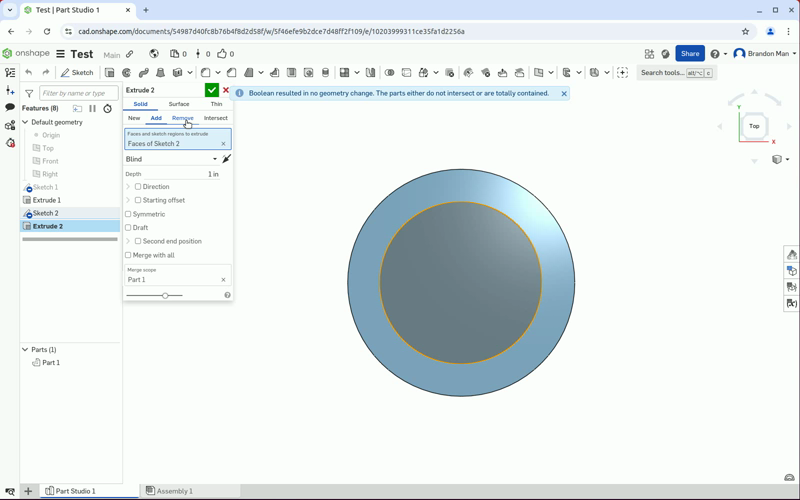
click(186, 120)
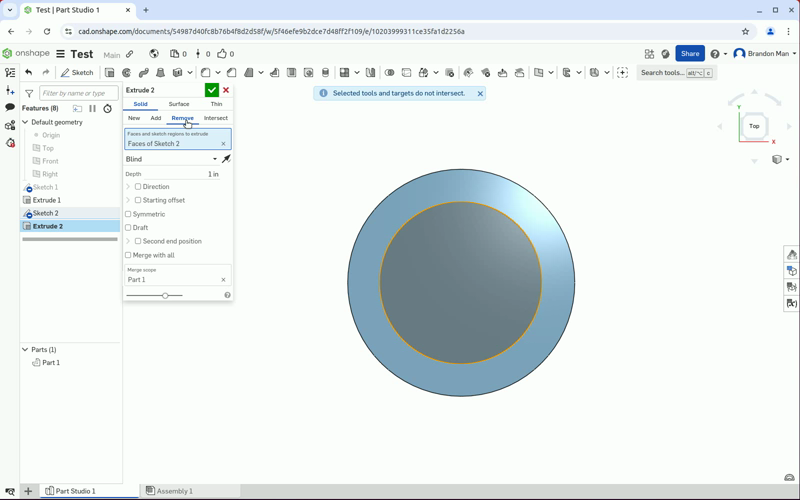
key(tab, 4)
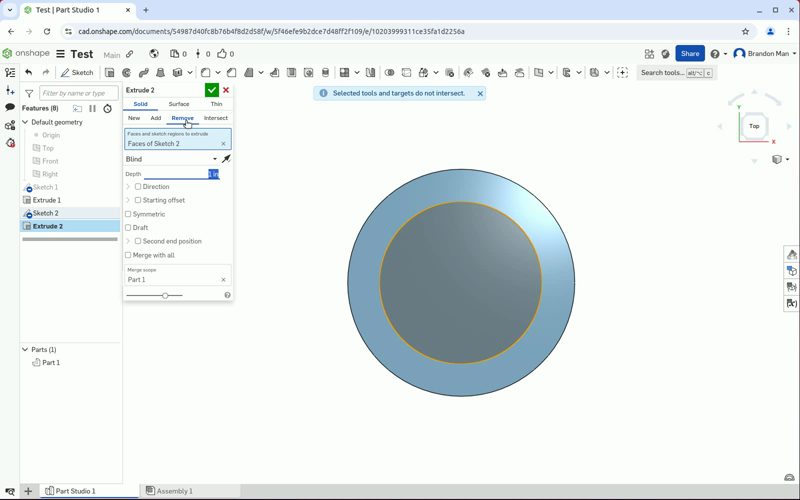
text(-23.108)
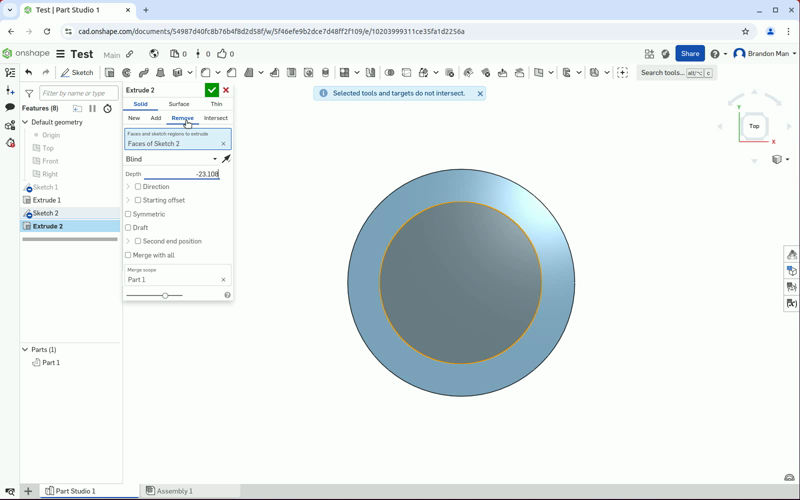
key(tab, 6)
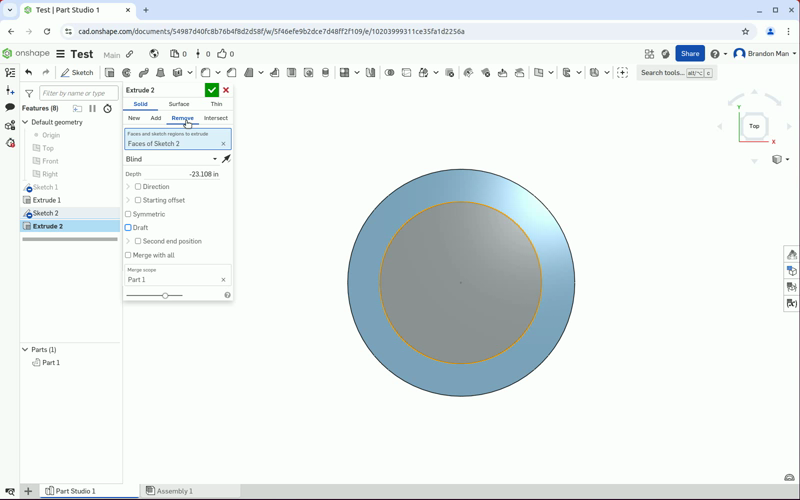
key(space)
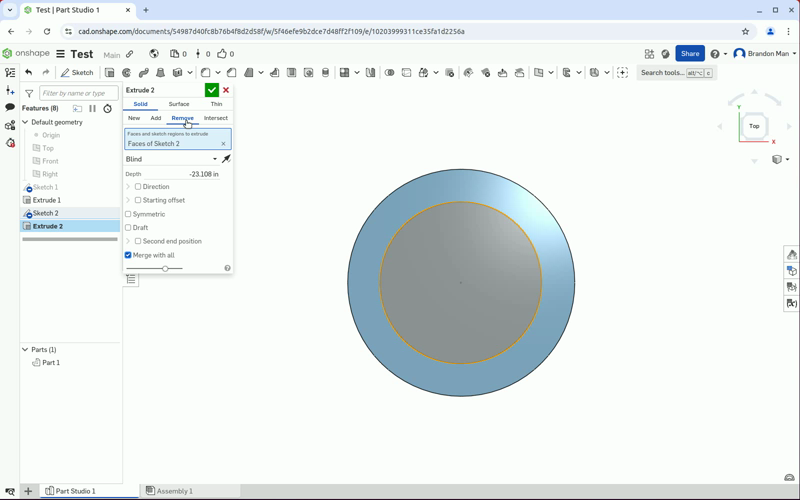
key(enter)
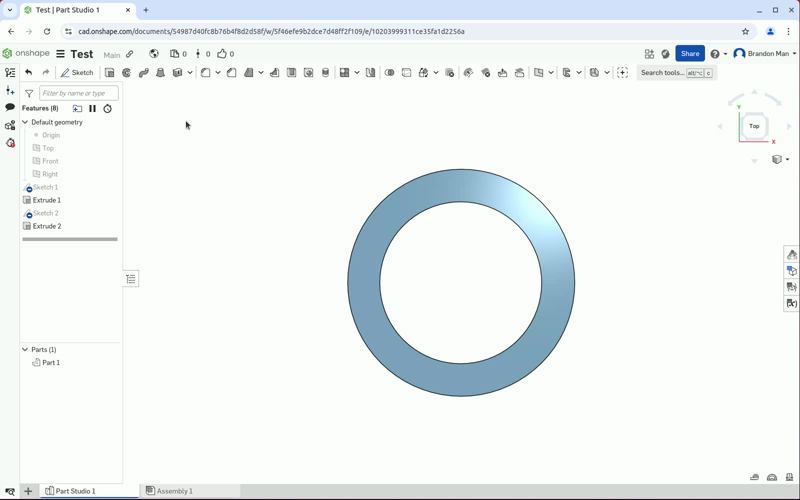
key(shift+h)
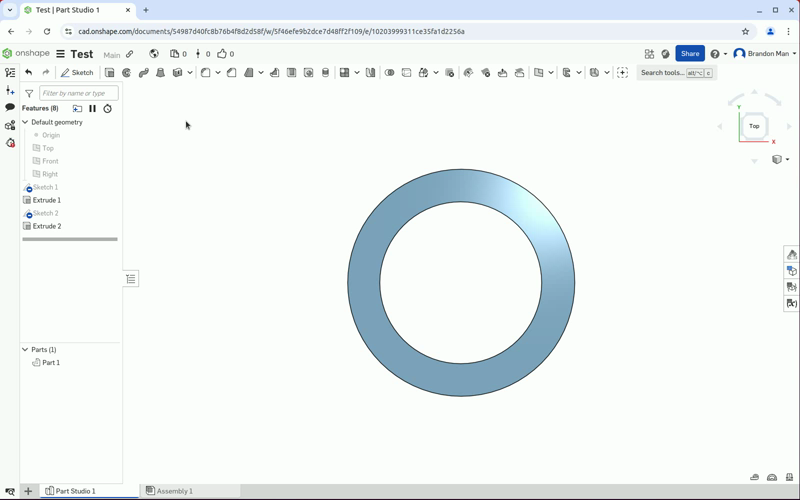
key(shift+h)
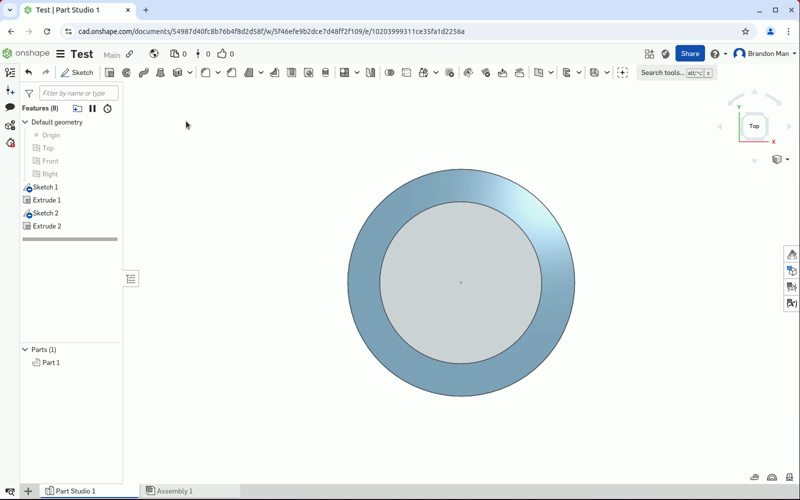
key(shift+7)
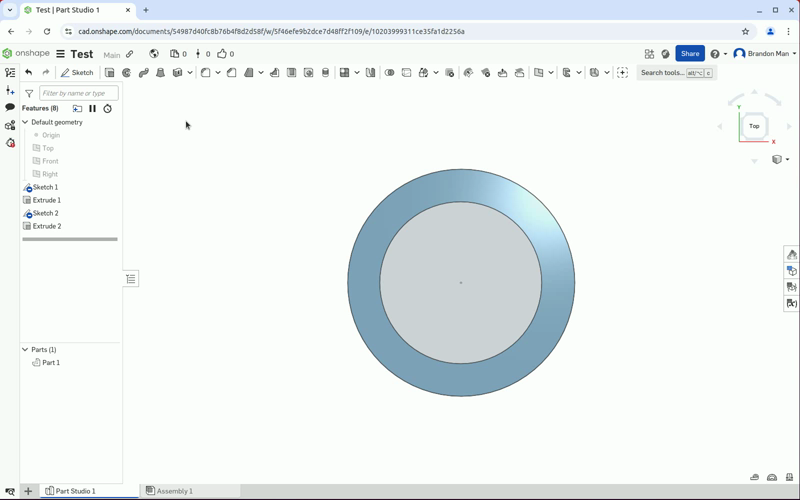
key(up, 3)
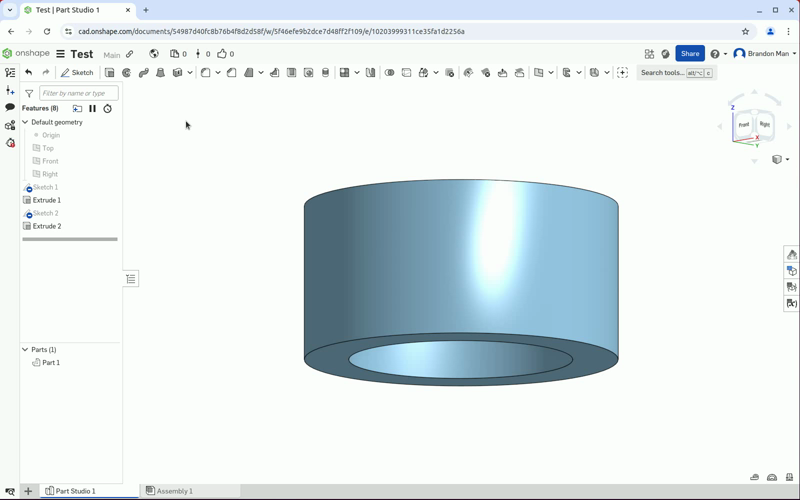
key(left, 3)
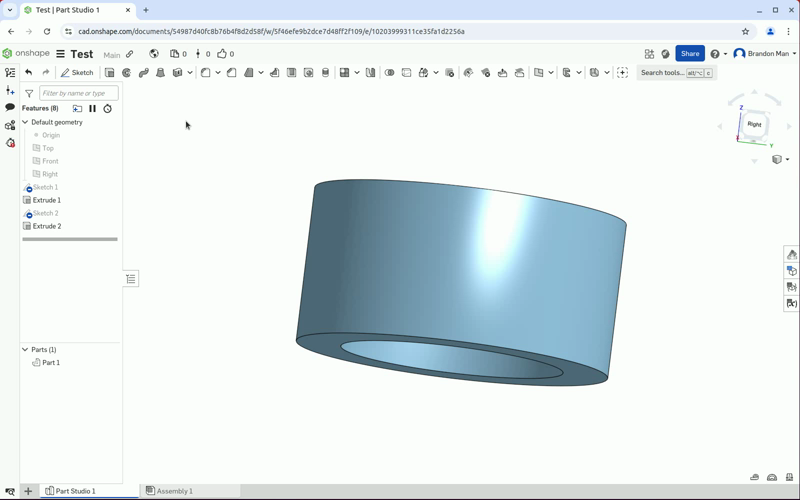
key(right, 3)
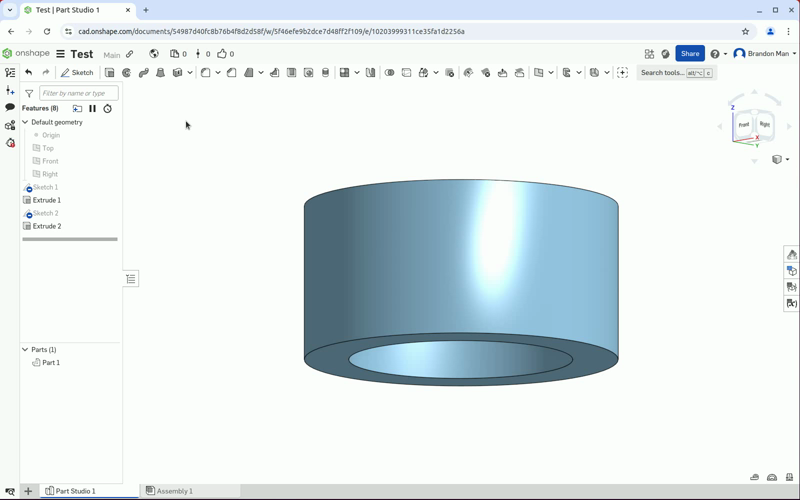
key(down, 3)
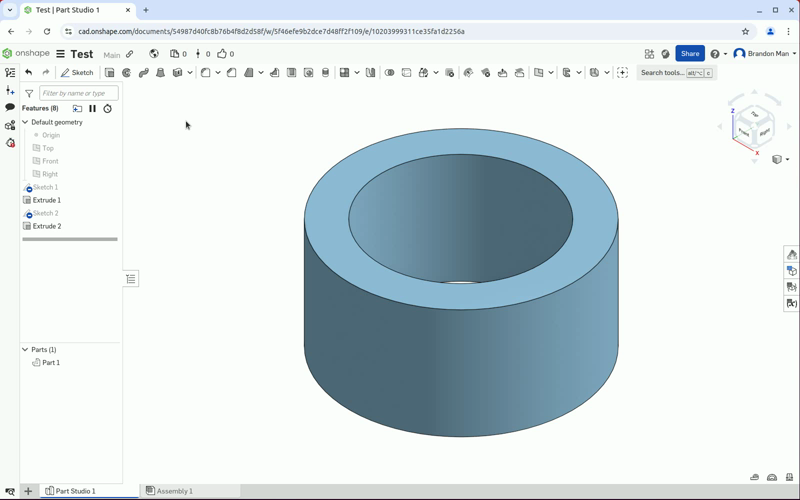
mouse_move(73, 189)
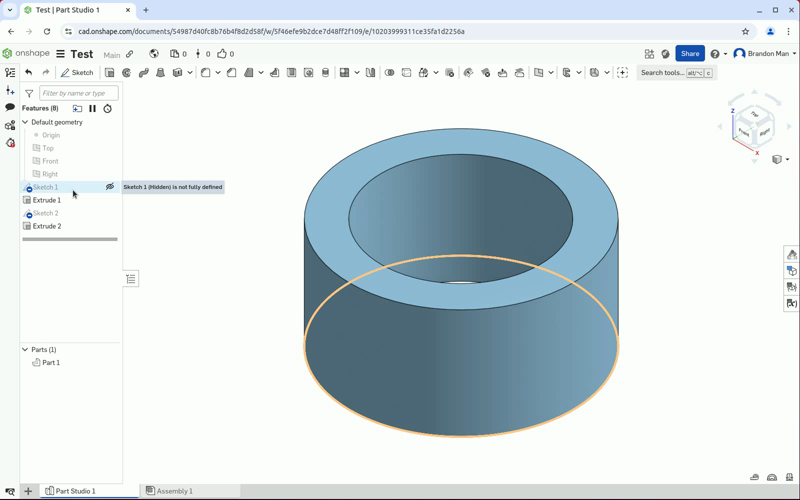
click(73, 189)